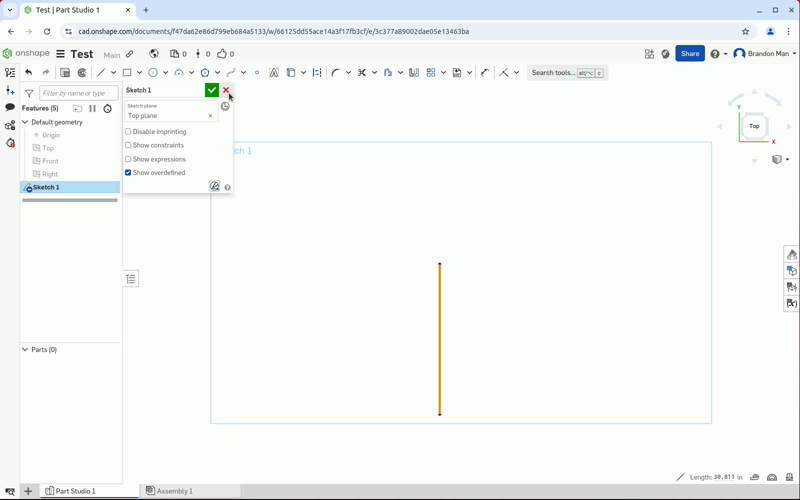
key(shift+h)
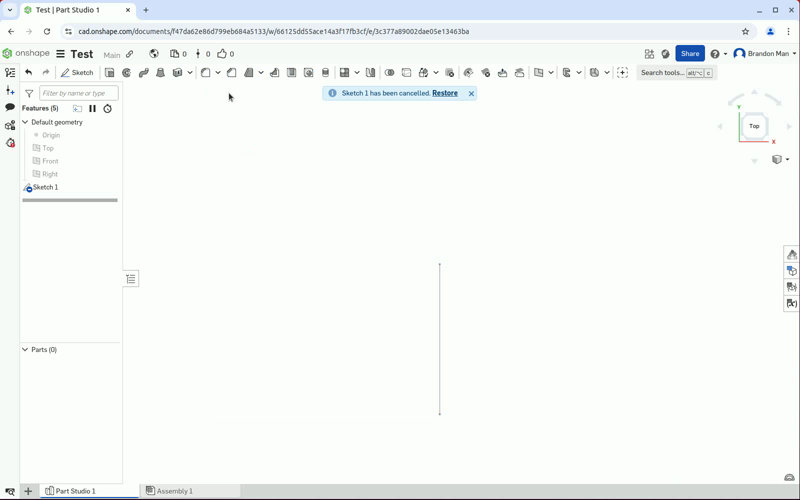
key(shift+s)
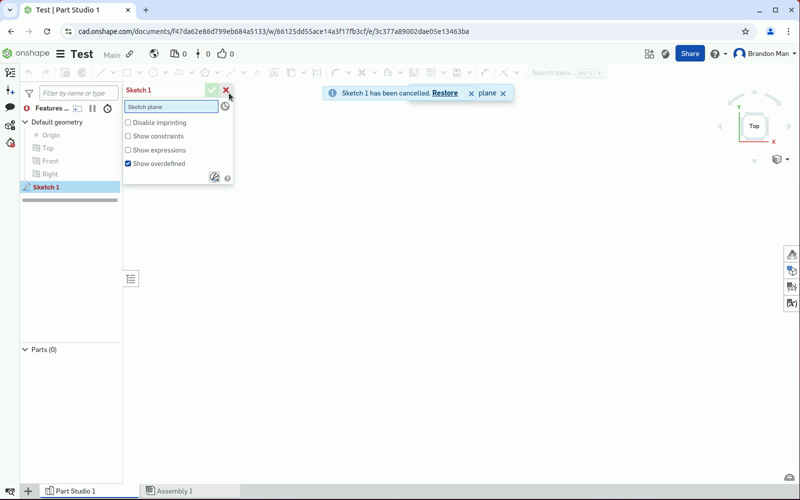
mouse_move(73, 150)
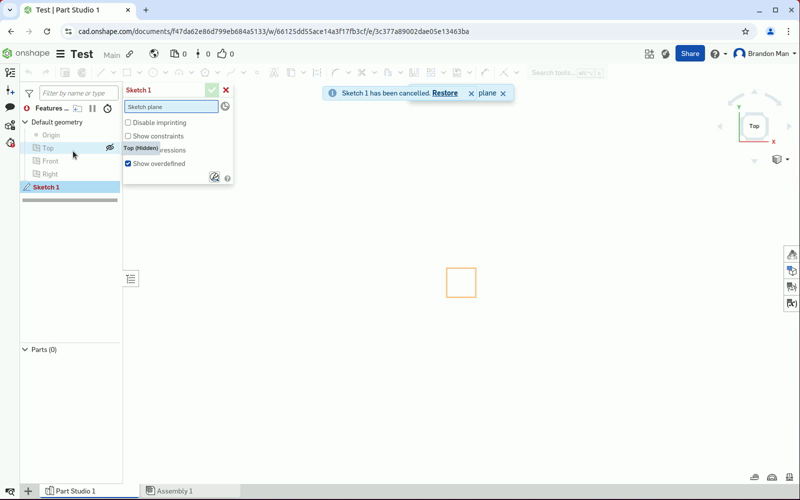
click(73, 150)
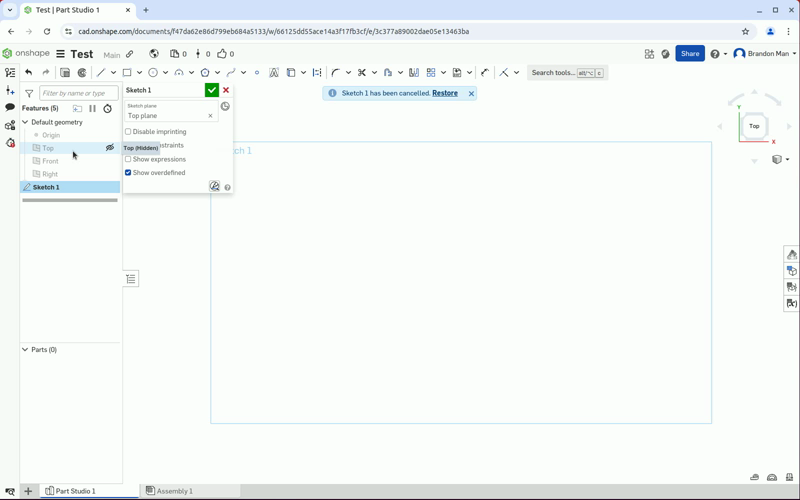
mouse_move(73, 352)
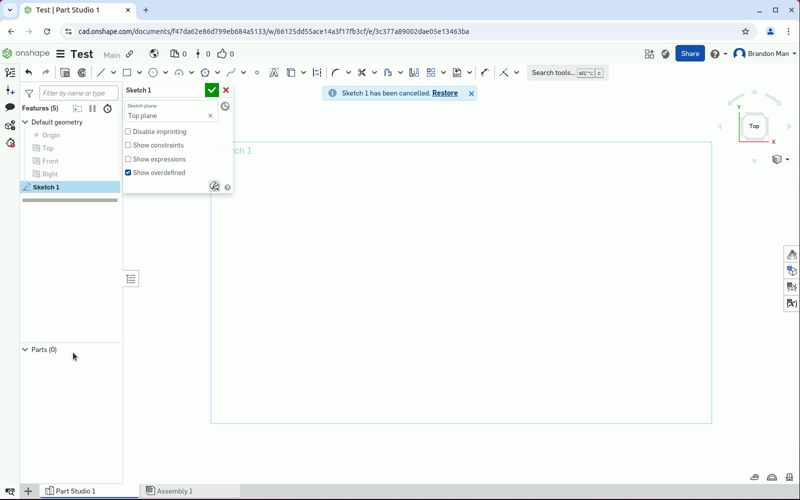
key(y)
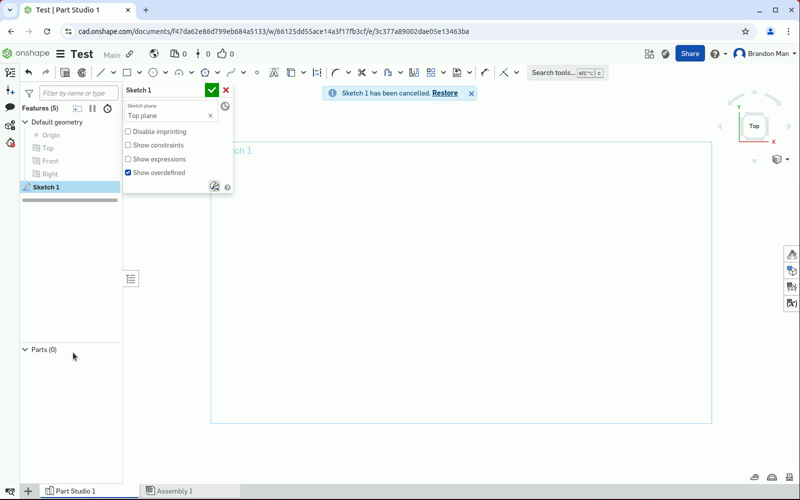
key(c)
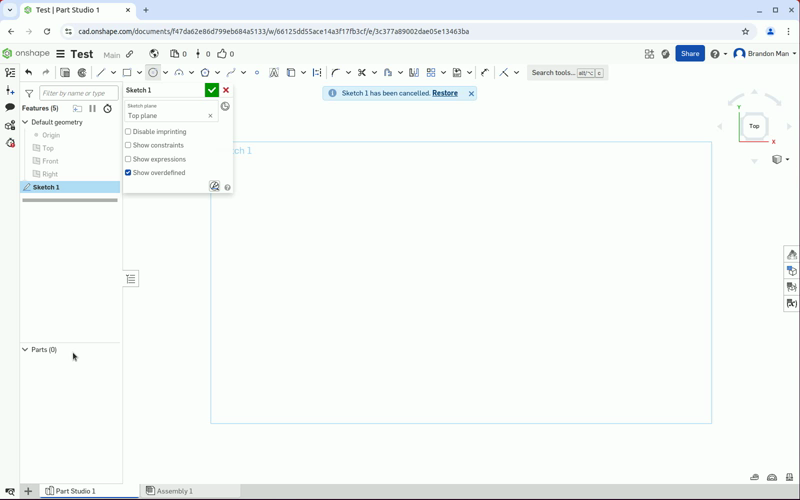
key_down(shift)
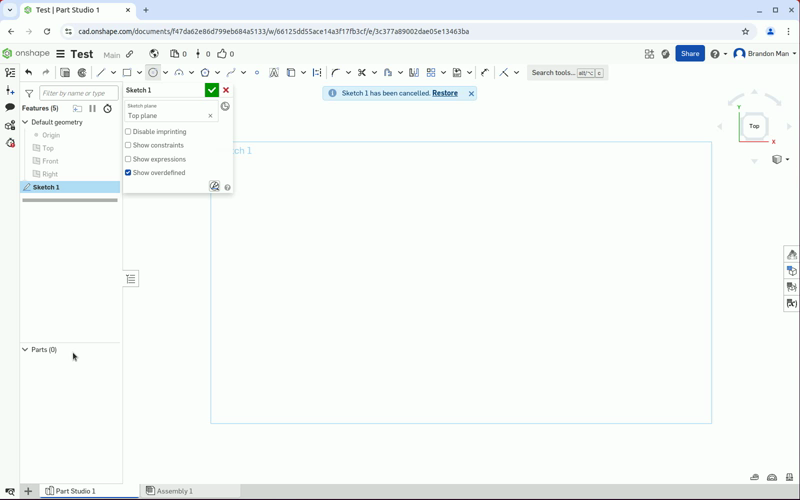
mouse_move(461, 282)
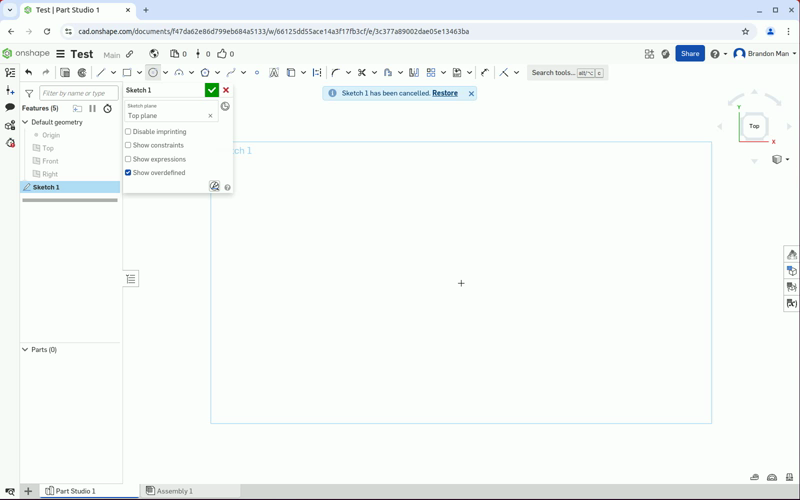
click(461, 282)
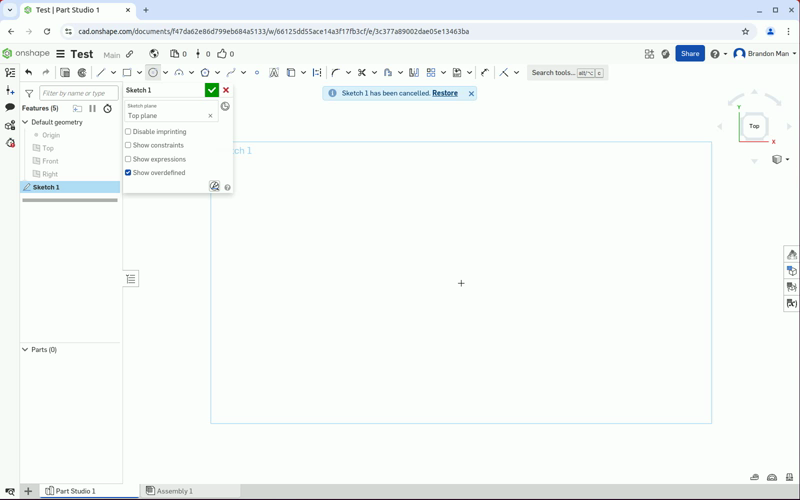
key_up(shift)
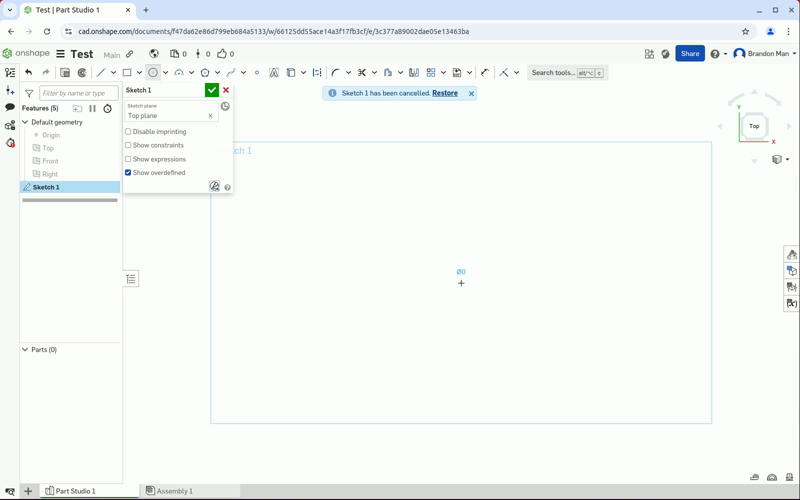
mouse_move(500, 282)
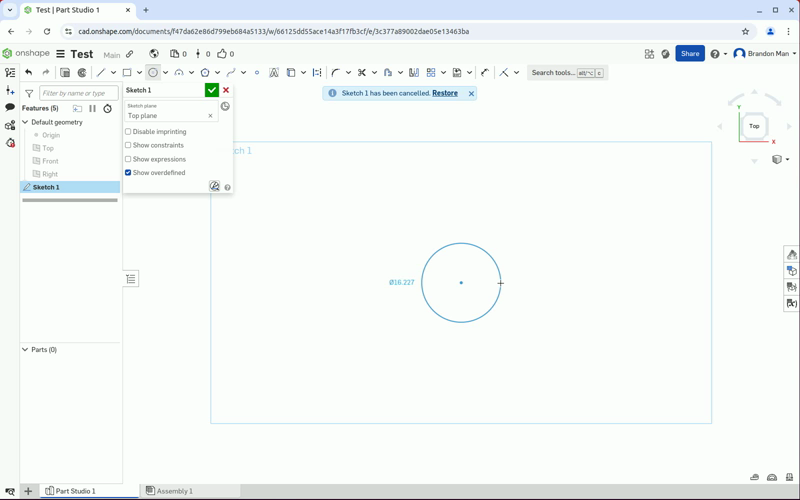
click(500, 282)
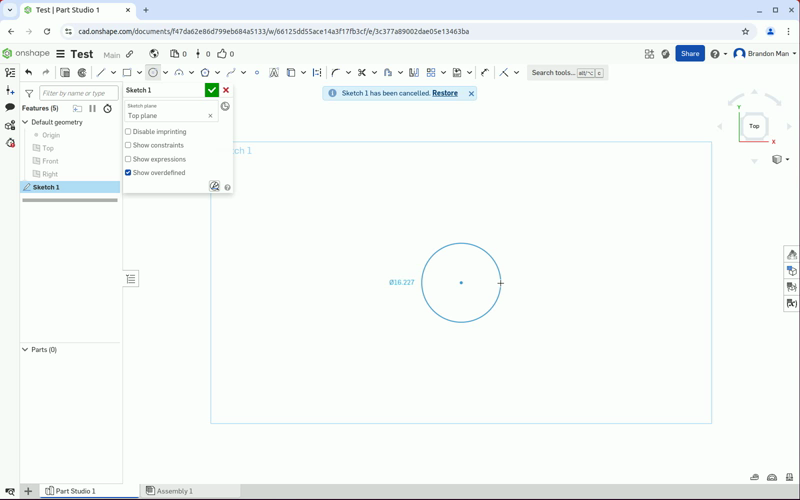
key(esc)
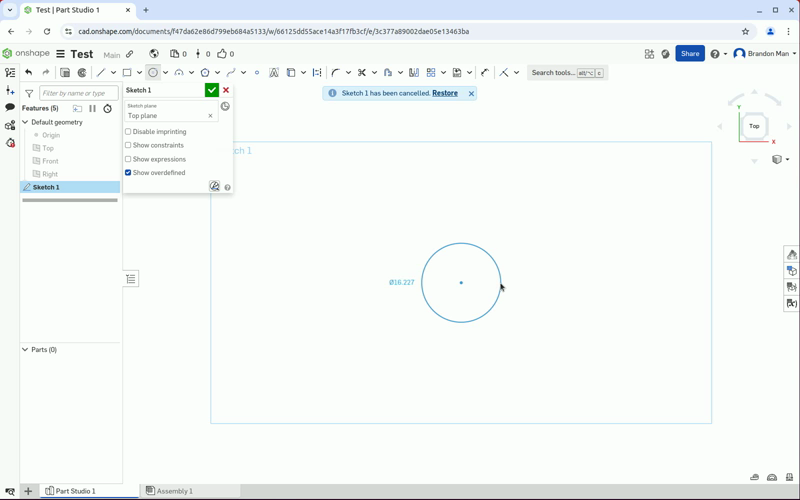
mouse_move(470, 303)
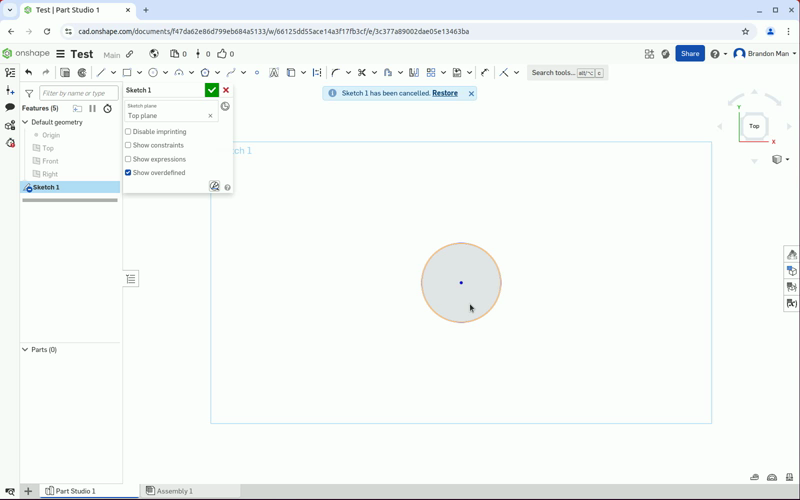
click(470, 303)
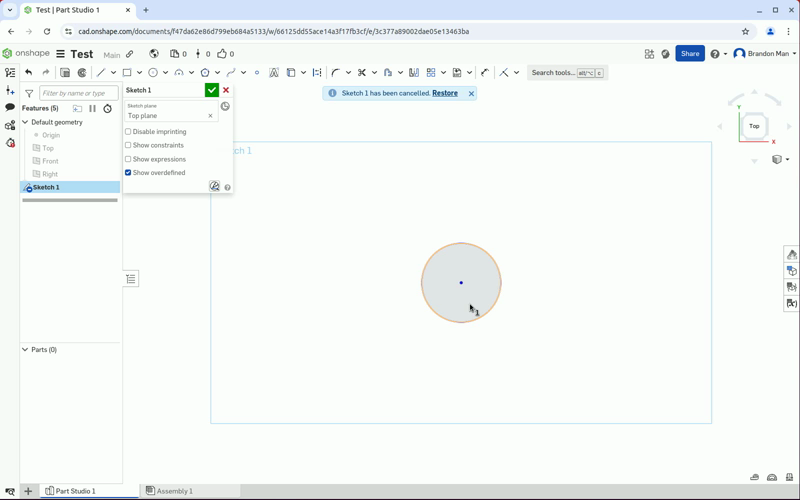
mouse_move(73, 352)
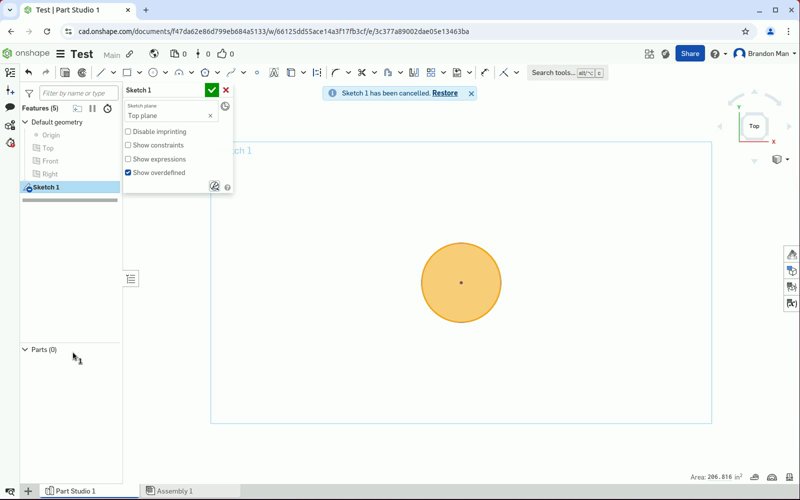
key(shift+y)
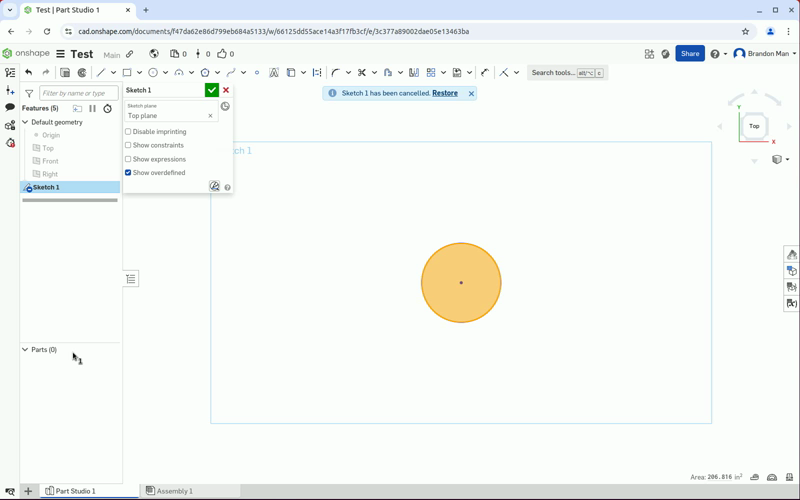
key(shift+e)
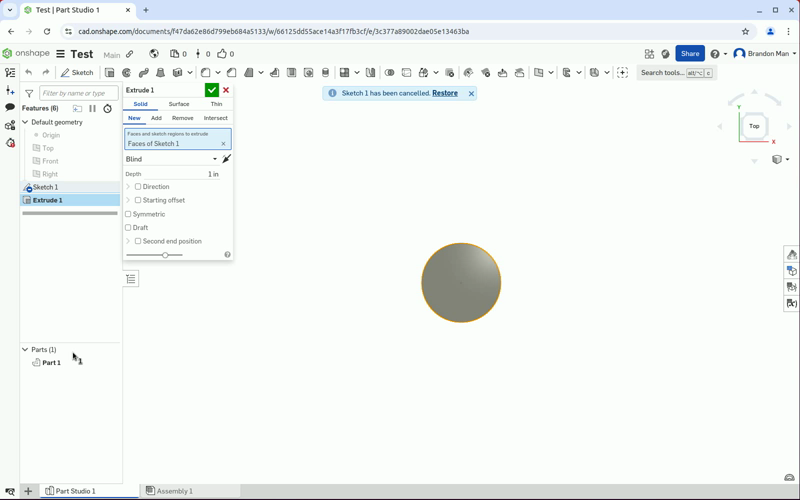
mouse_move(143, 106)
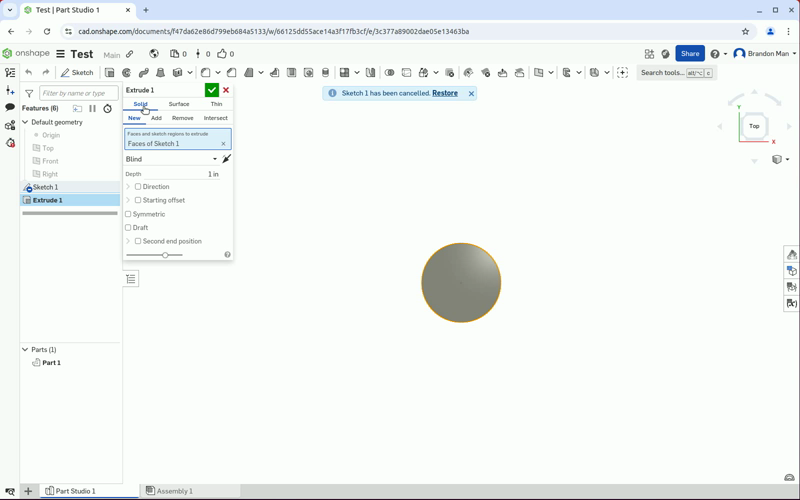
click(143, 106)
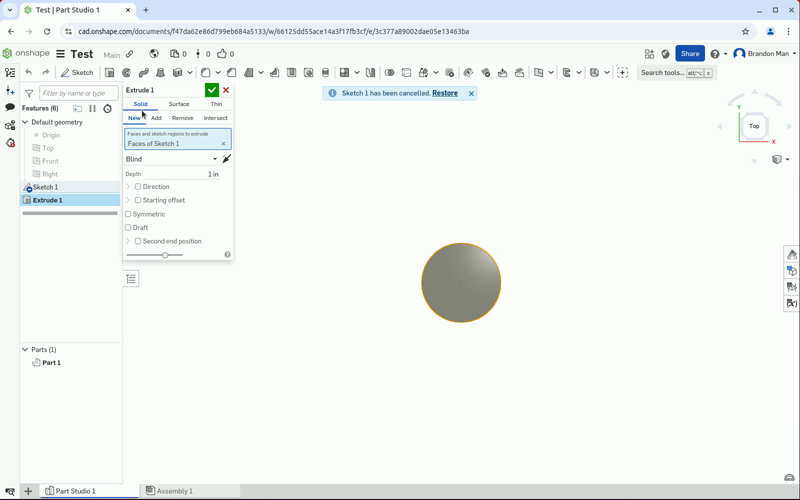
mouse_move(137, 120)
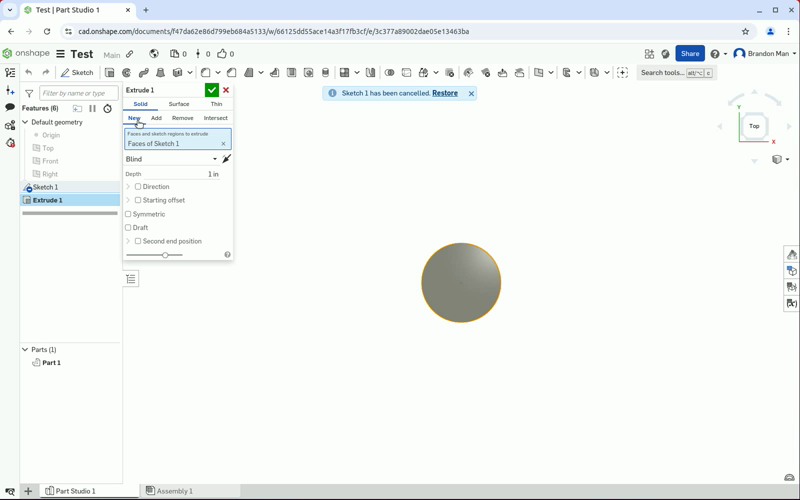
click(137, 120)
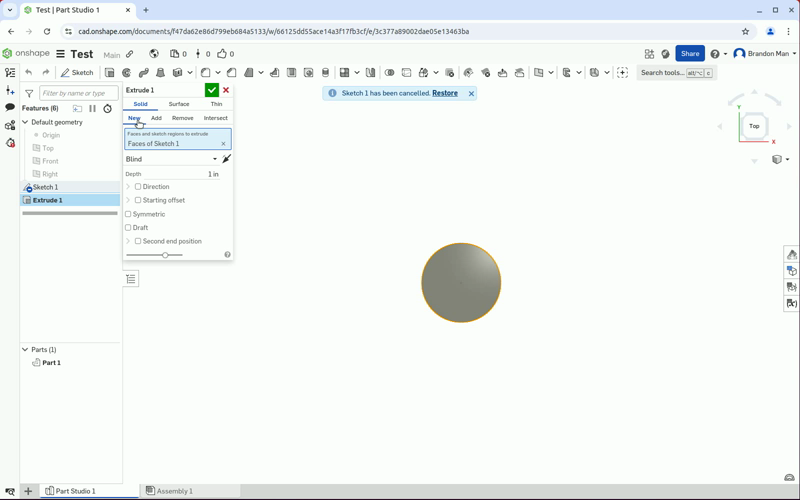
key(tab, 4)
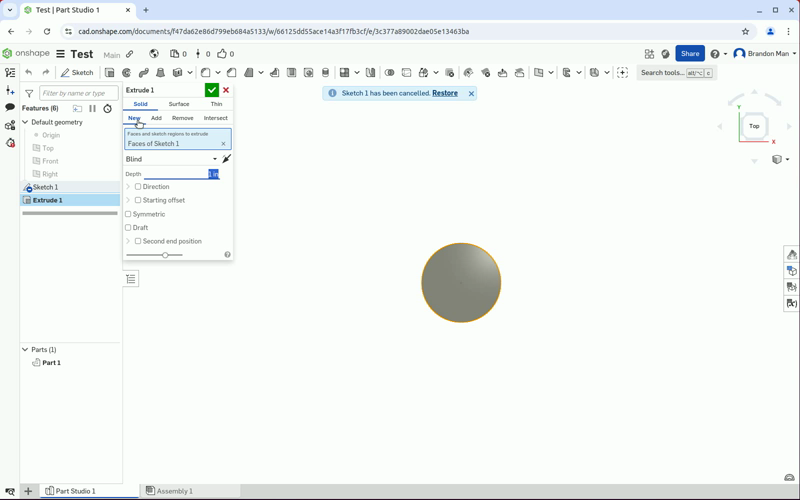
text(23.108)
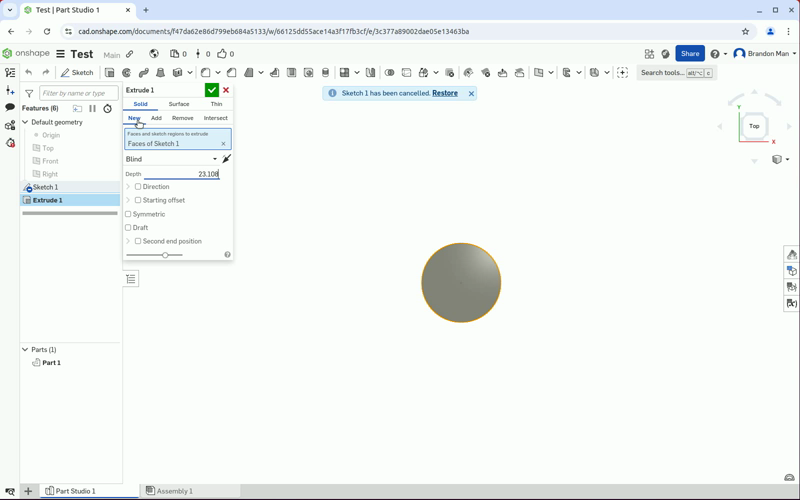
key(enter)
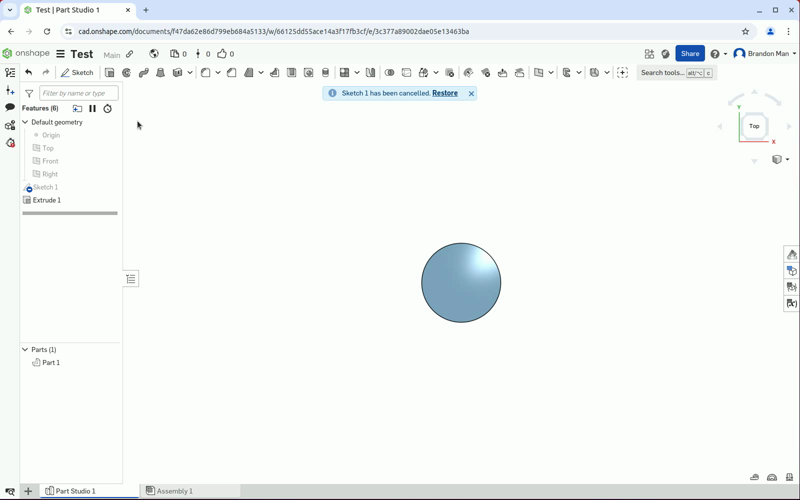
key(shift+h)
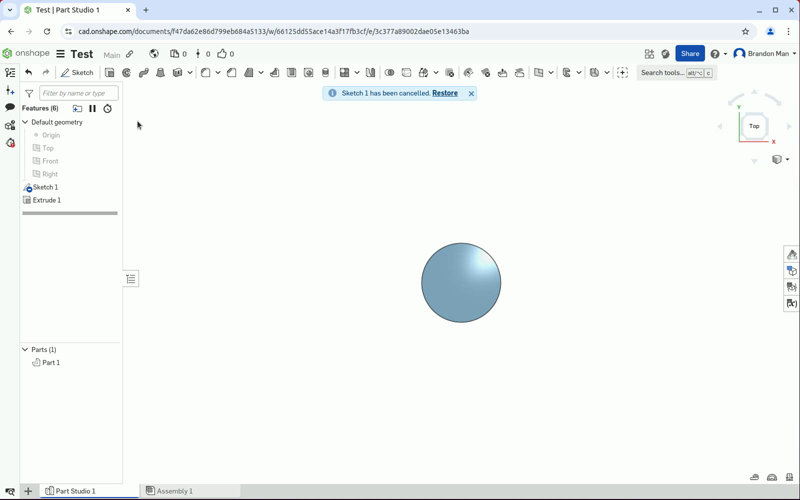
key(shift+h)
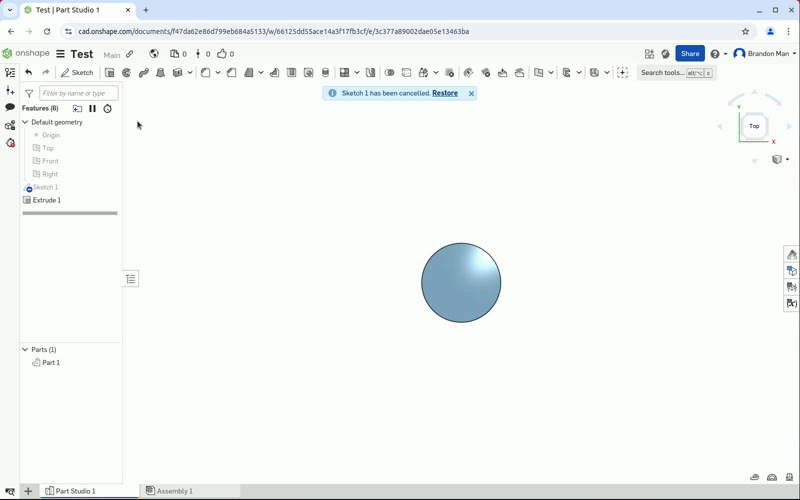
mouse_move(73, 189)
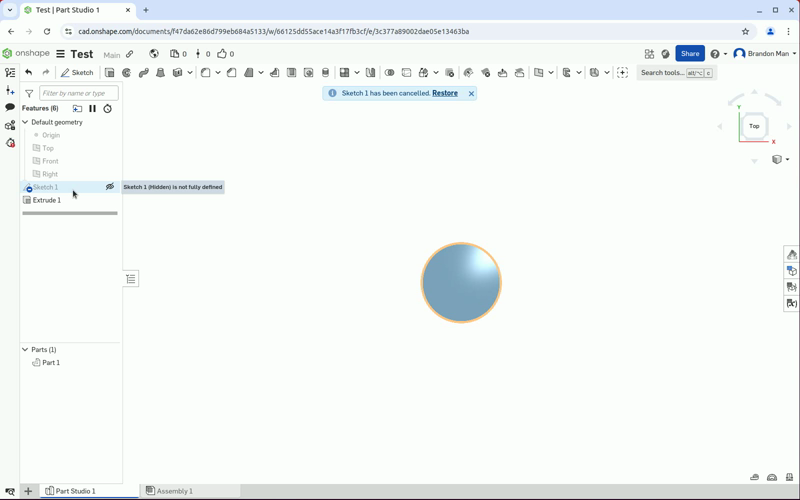
click(73, 189)
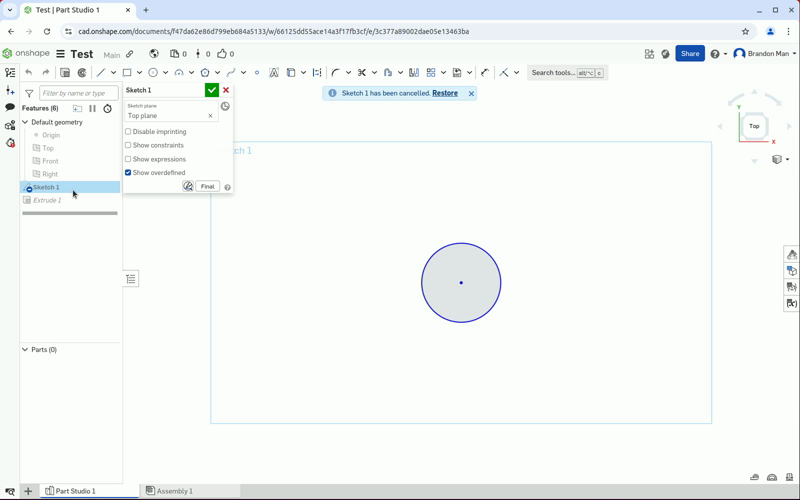
mouse_move(229, 92)
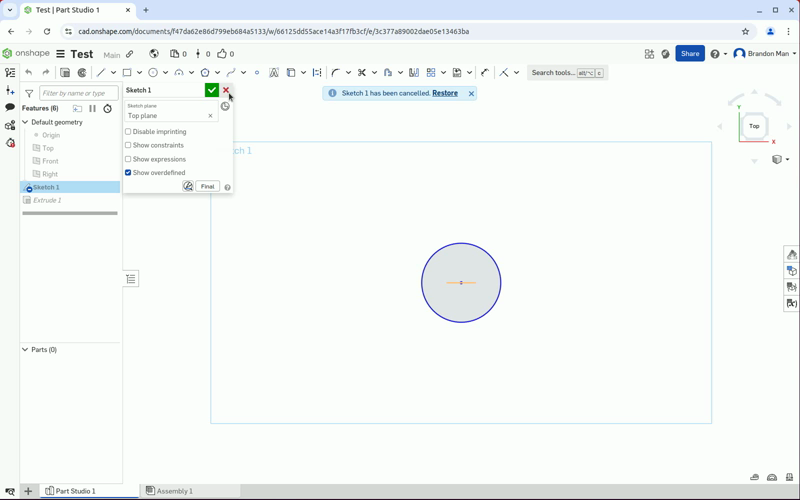
click(229, 92)
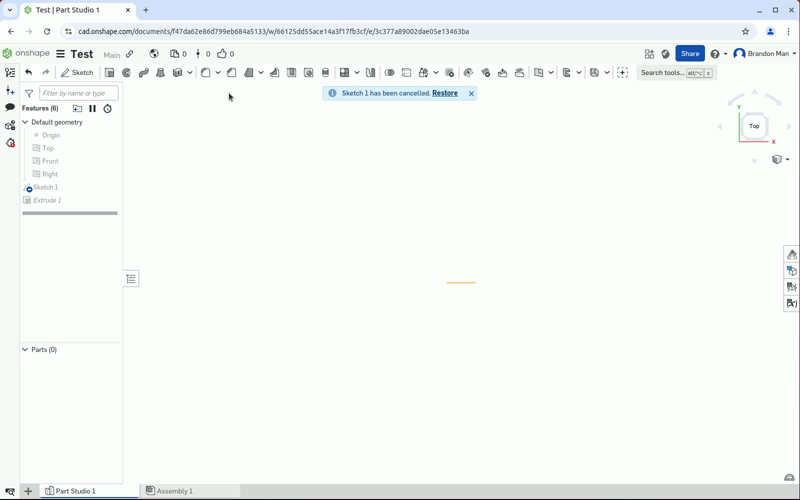
mouse_move(541, 75)
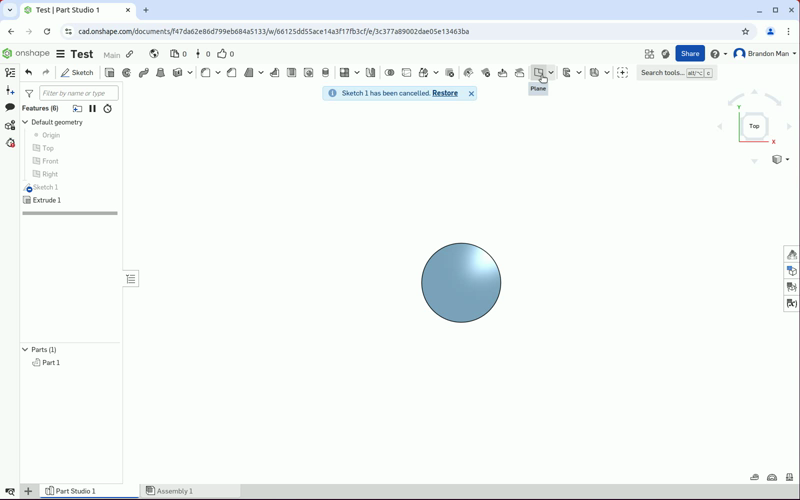
click(541, 75)
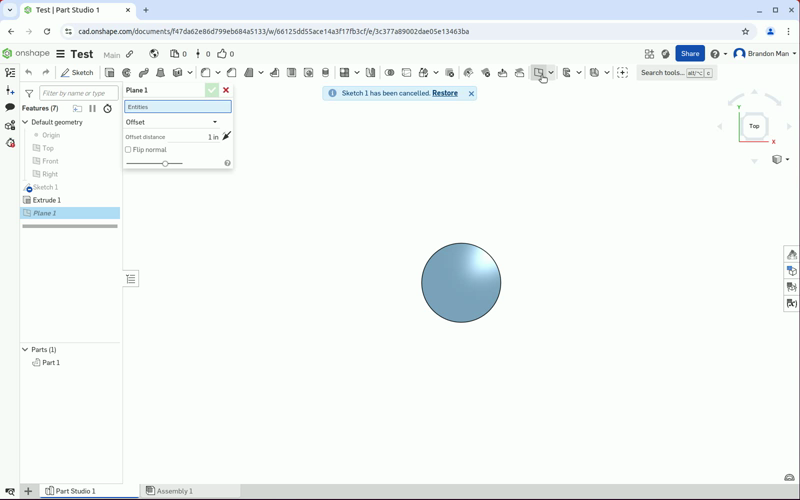
mouse_move(73, 150)
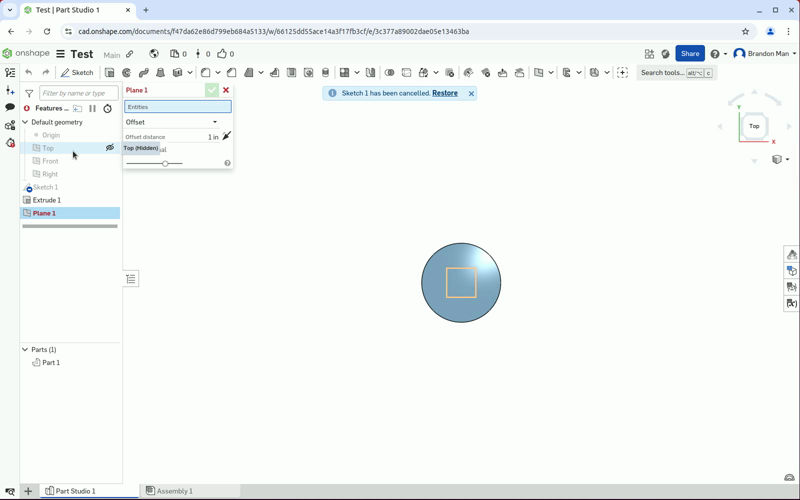
click(73, 150)
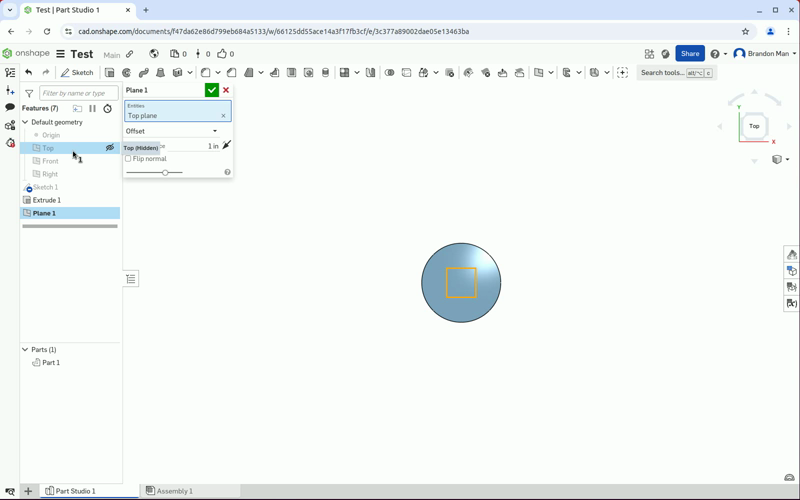
key(tab, 2)
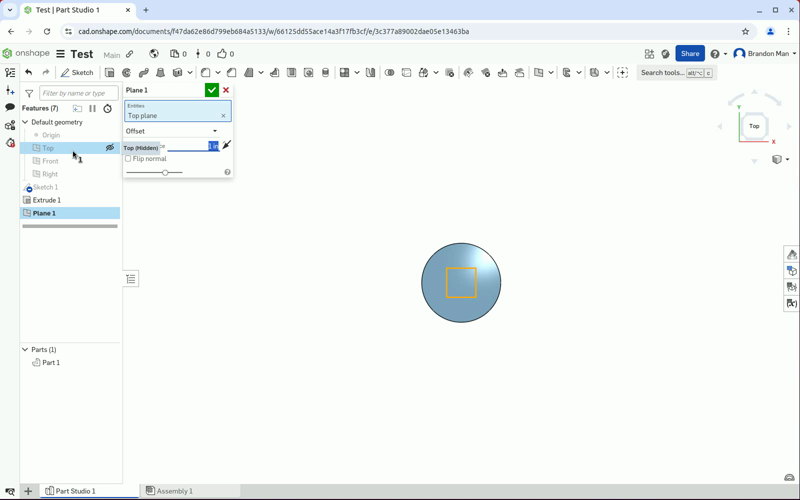
text(23.108)
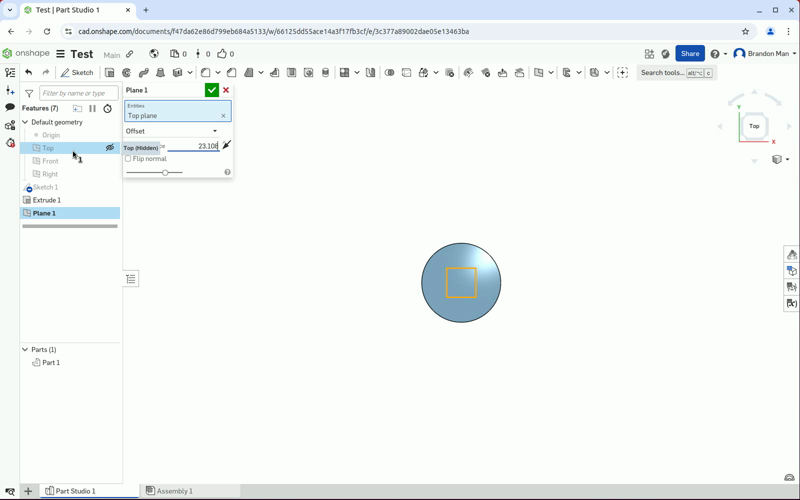
key(enter, 2)
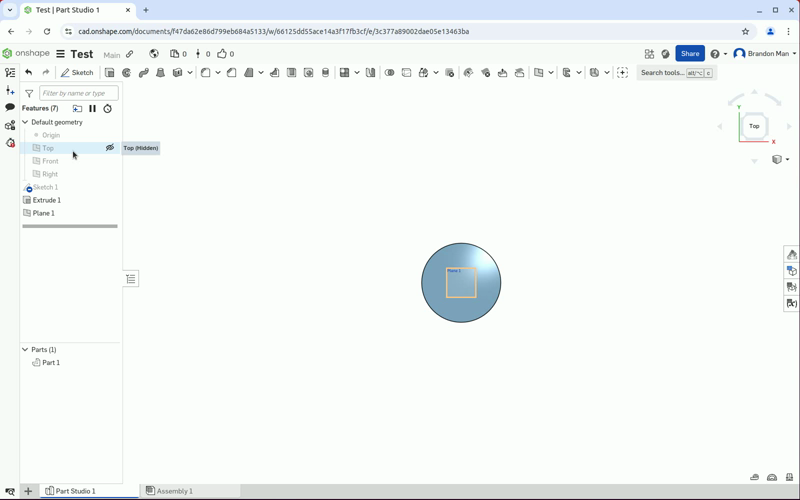
key(shift+s)
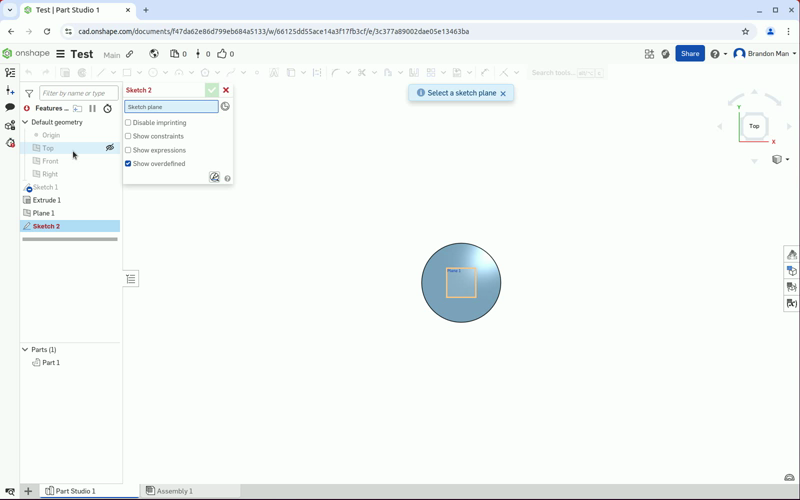
mouse_move(73, 215)
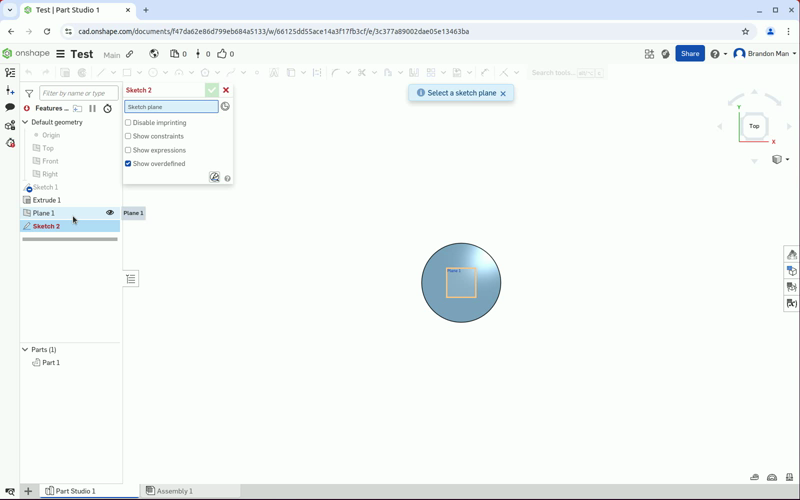
click(73, 215)
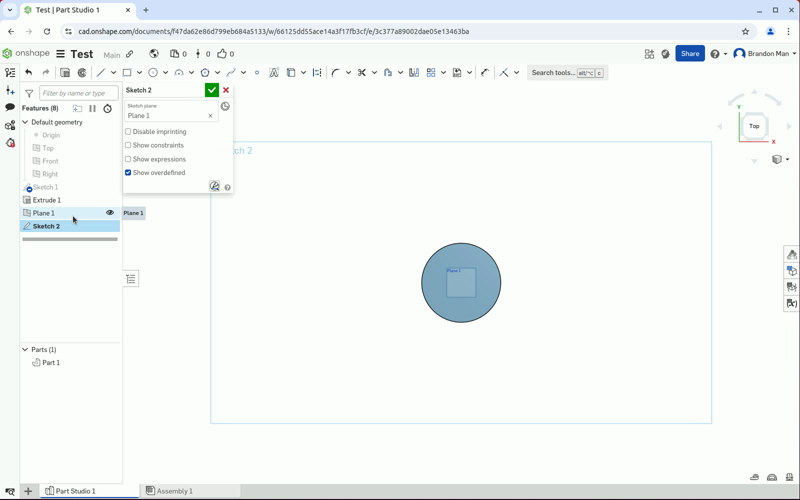
mouse_move(73, 352)
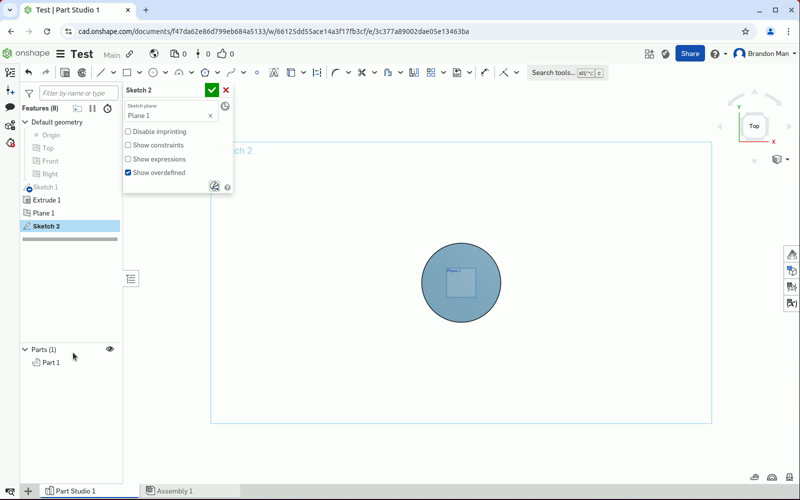
key(y)
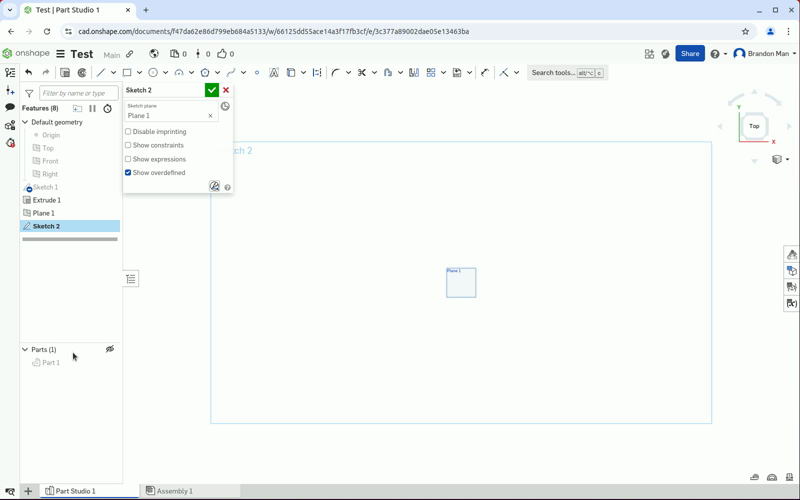
key(c)
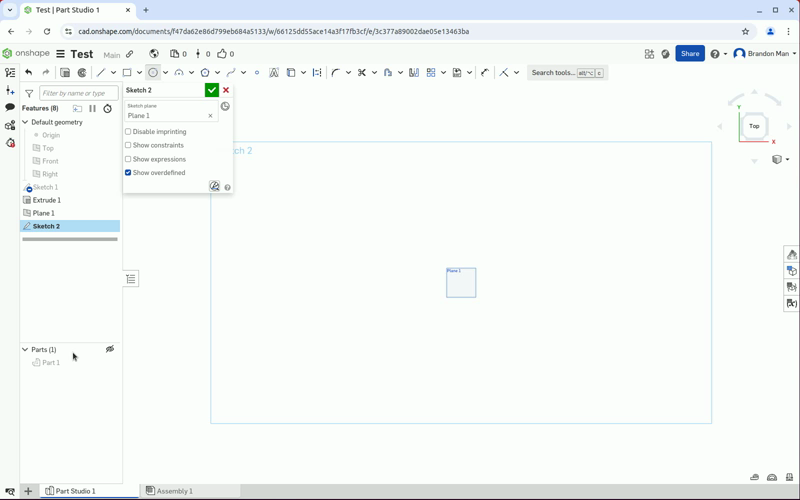
key_down(shift)
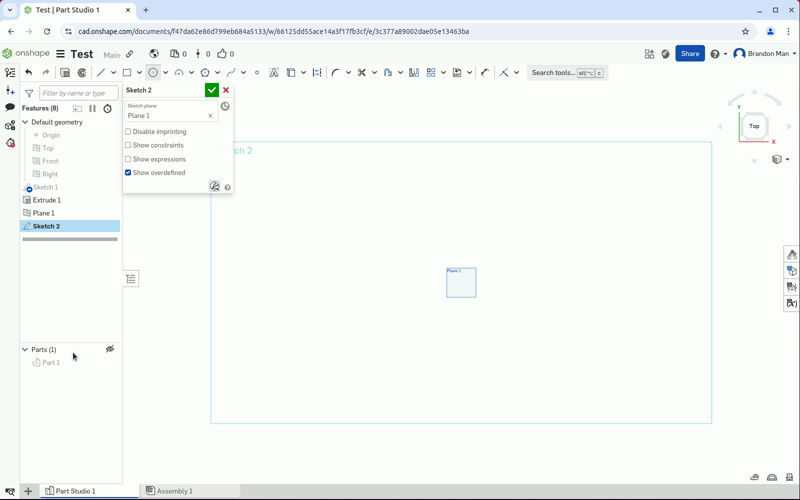
mouse_move(460, 282)
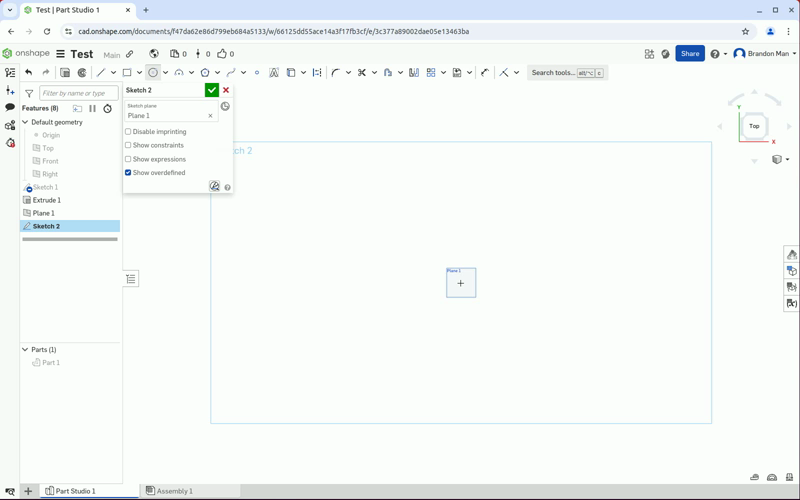
click(460, 282)
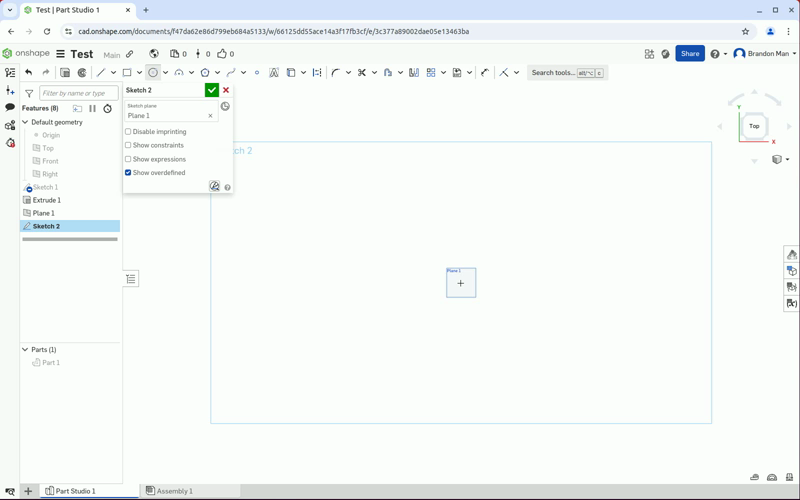
key_up(shift)
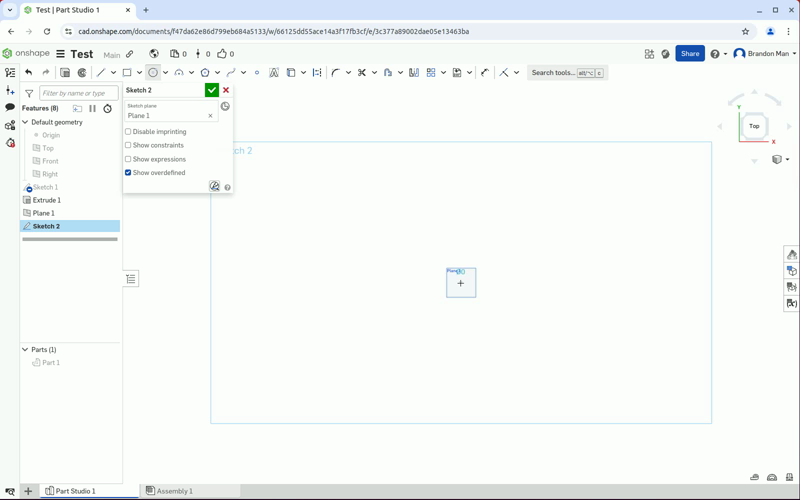
mouse_move(493, 282)
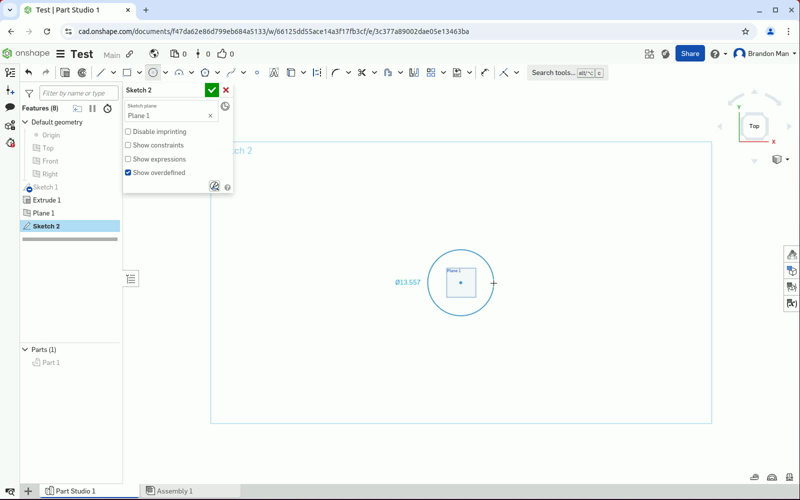
click(493, 282)
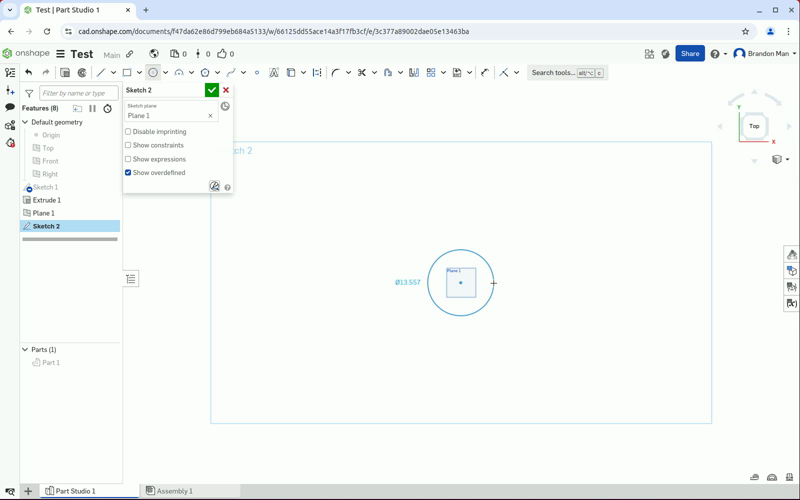
key(esc)
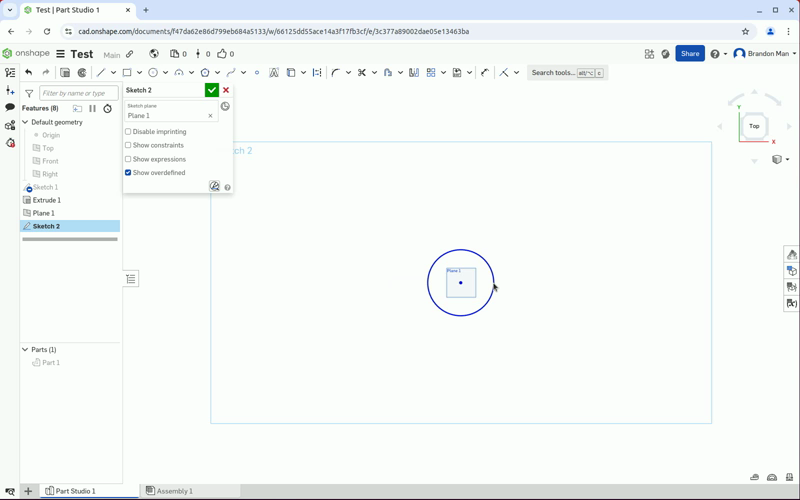
mouse_move(468, 260)
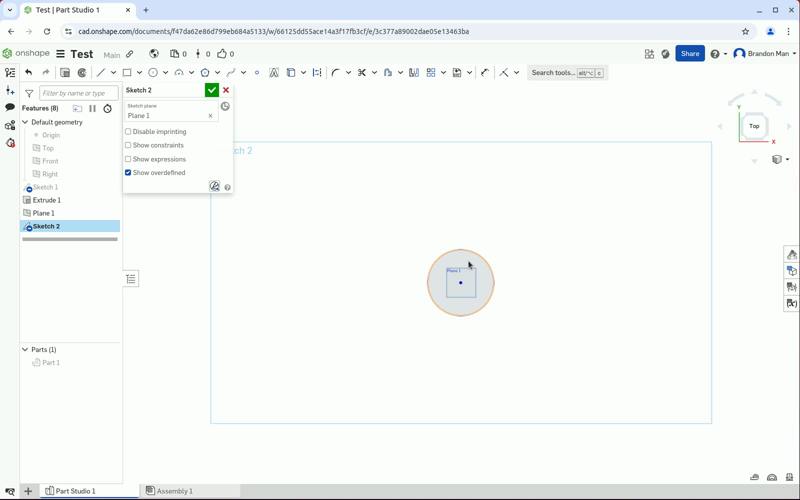
click(468, 260)
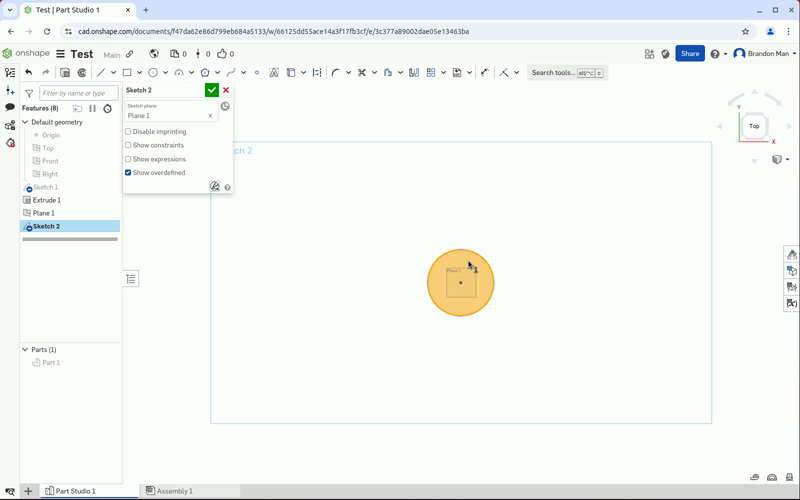
mouse_move(73, 352)
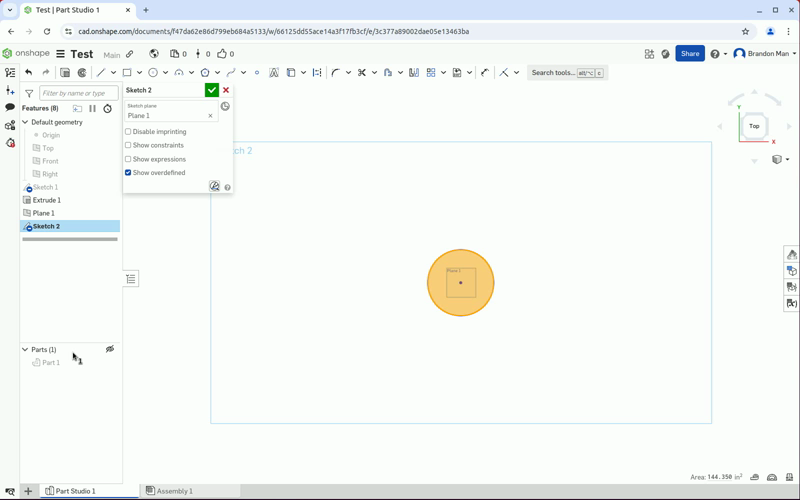
key(shift+y)
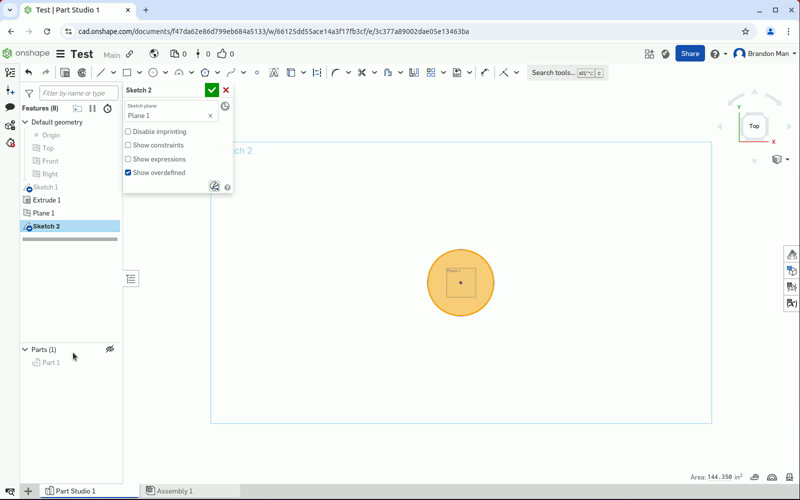
key(shift+e)
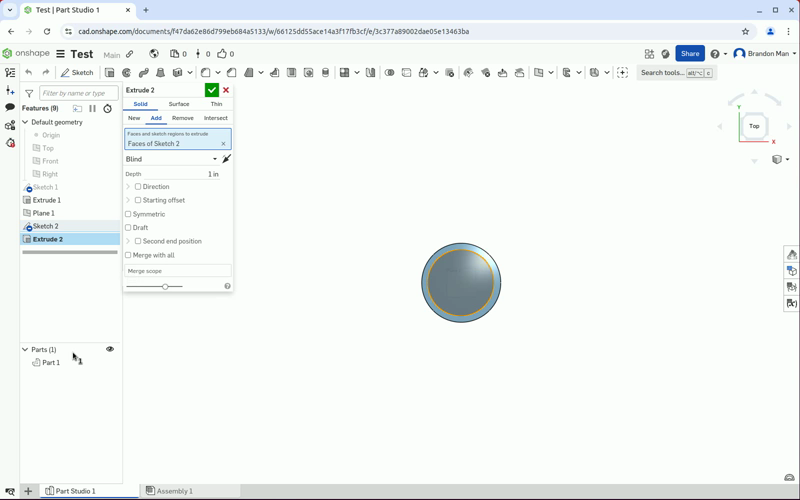
mouse_move(143, 106)
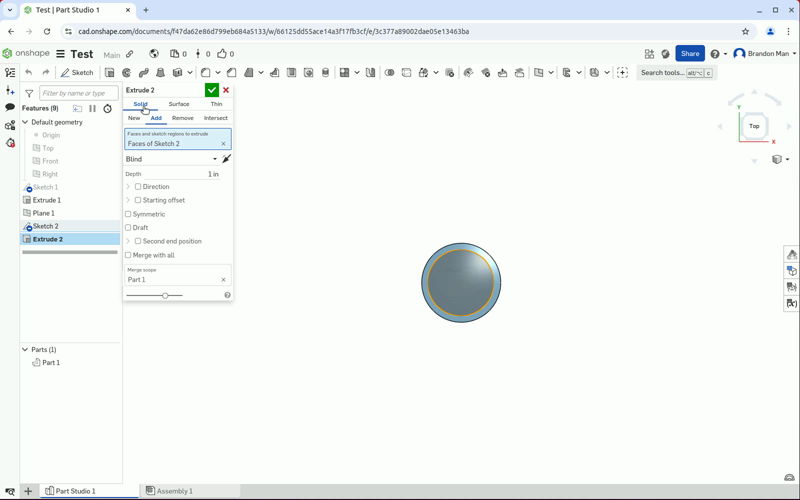
click(143, 106)
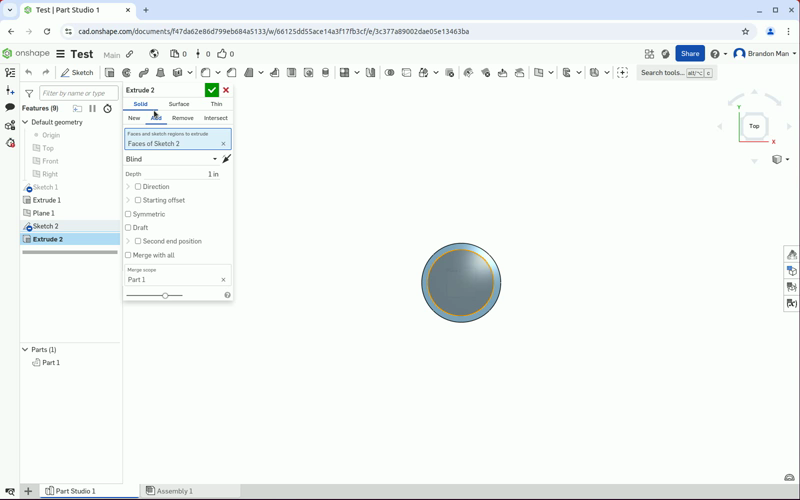
mouse_move(186, 120)
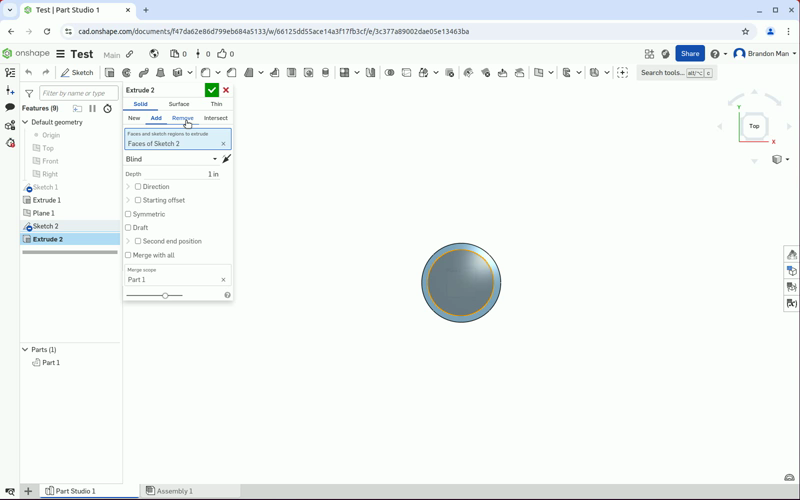
click(186, 120)
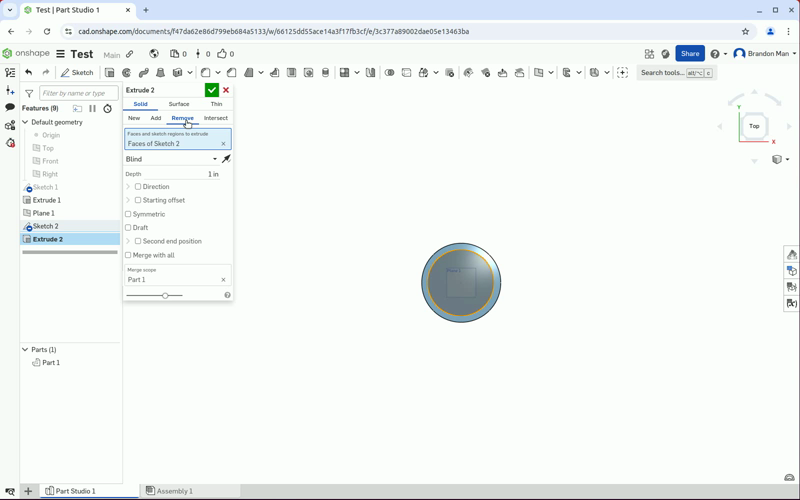
key(tab, 4)
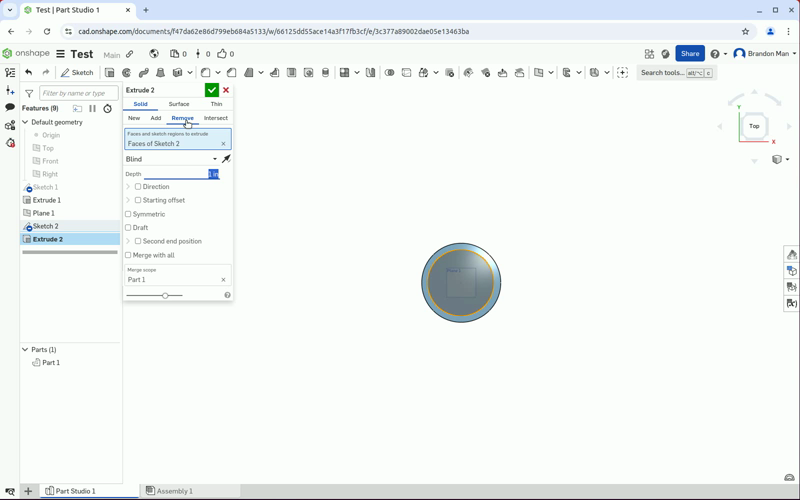
text(18.535)
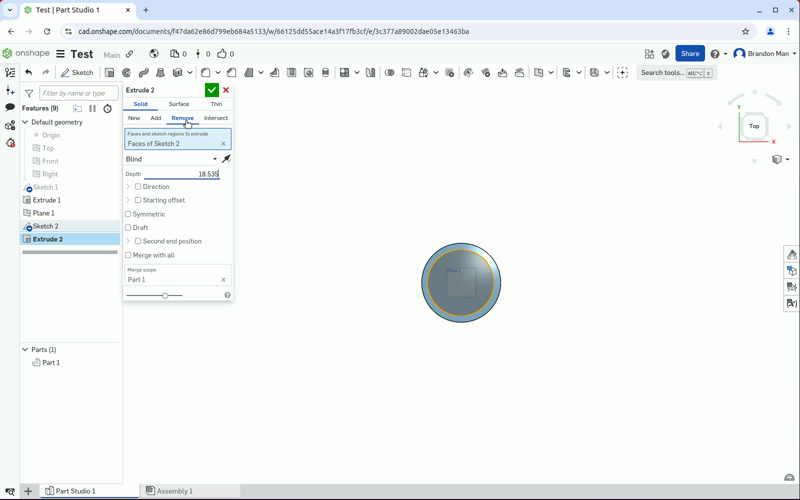
key(tab, 6)
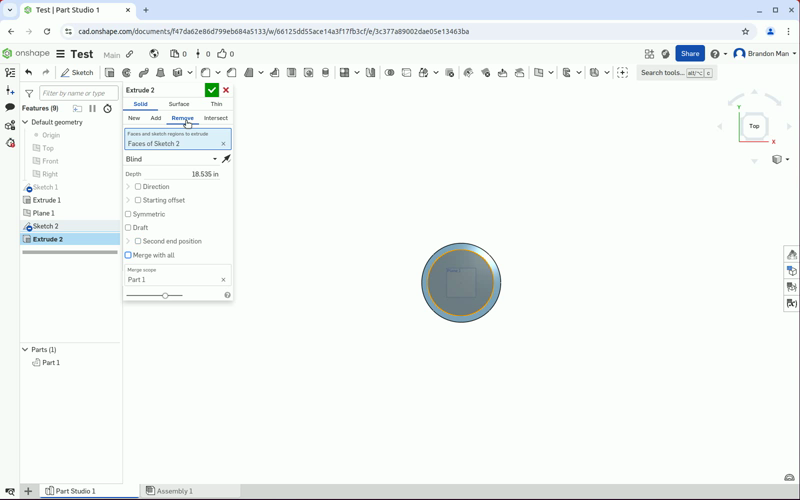
key(space)
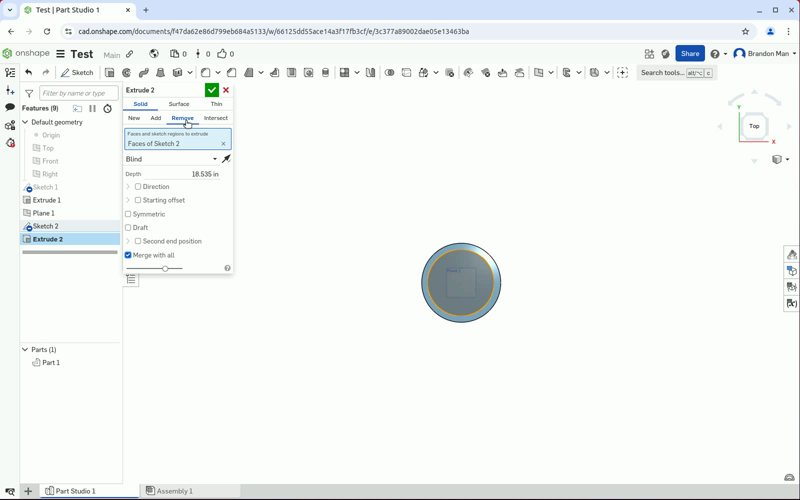
key(enter)
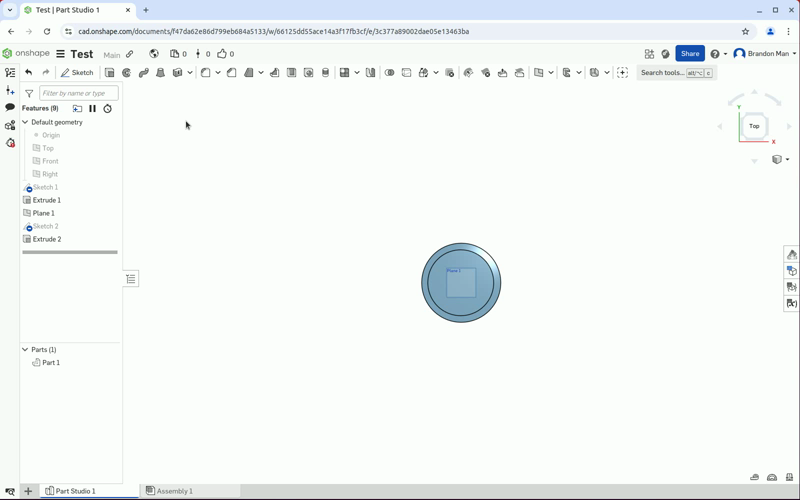
key(shift+h)
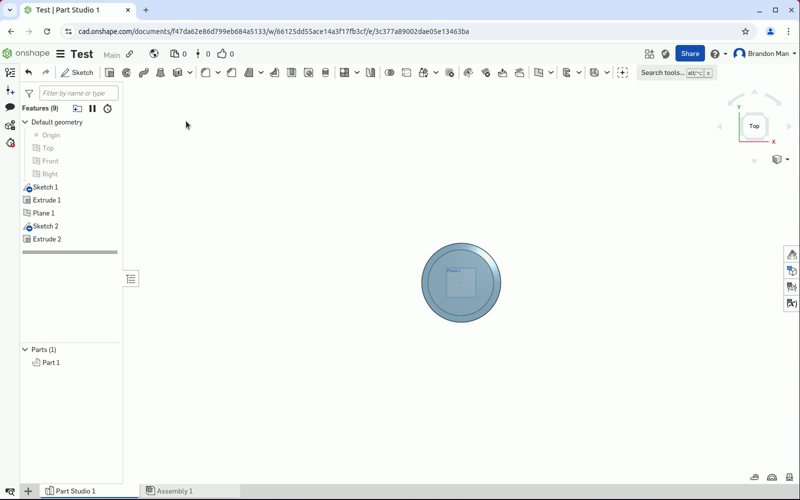
key(shift+h)
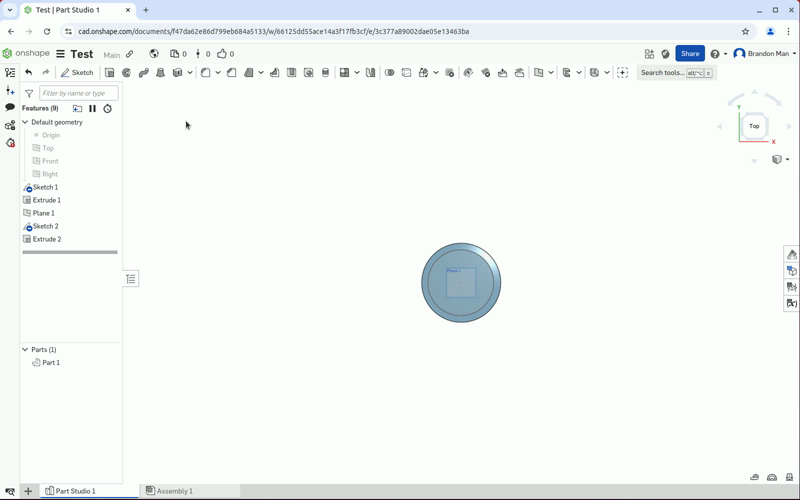
key(shift+7)
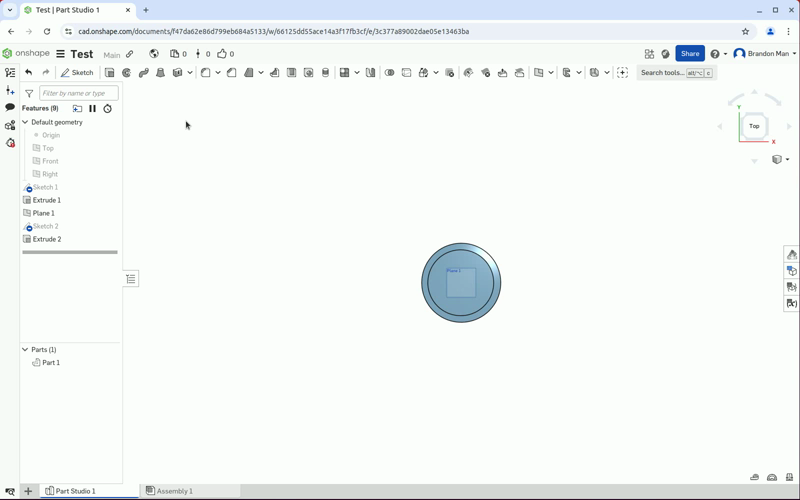
key(up, 3)
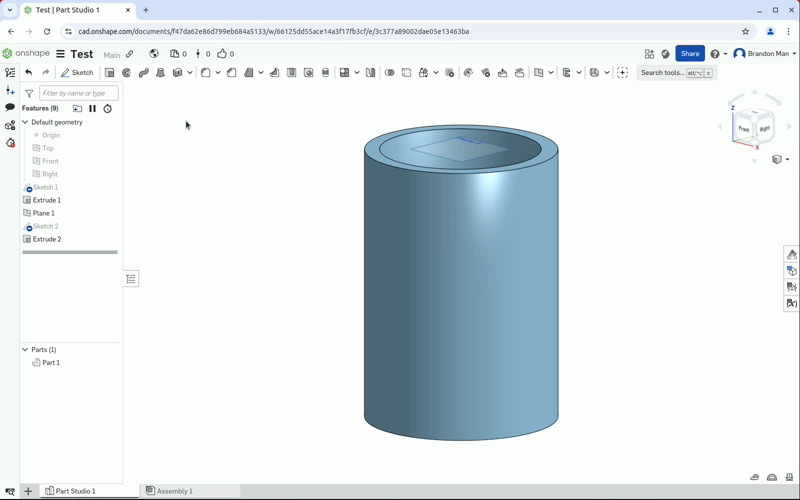
key(left, 3)
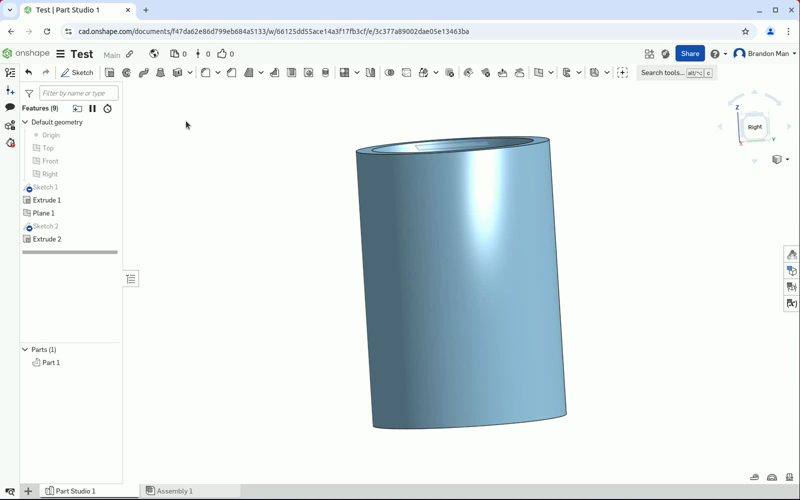
key(right, 3)
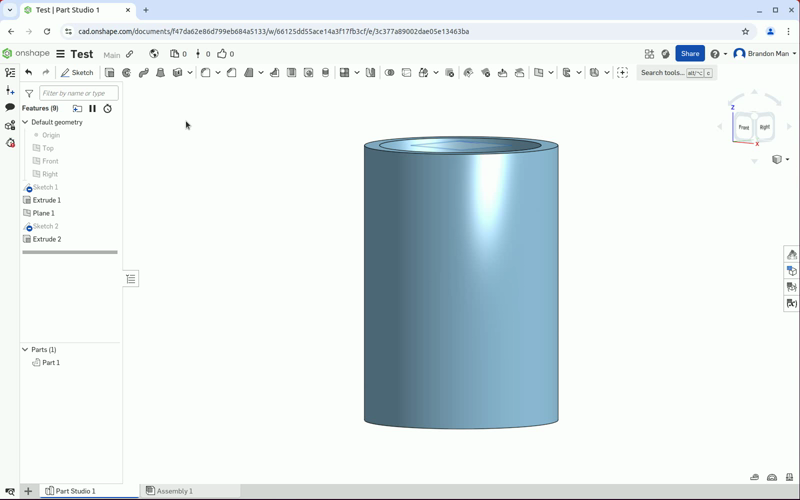
key(down, 3)
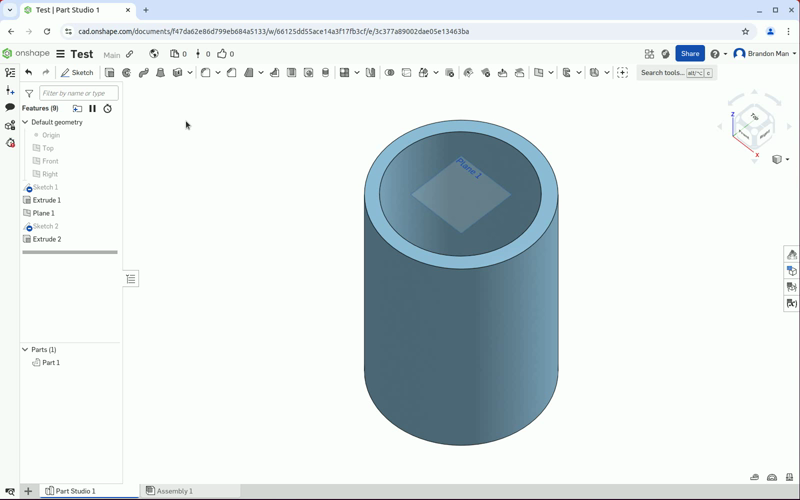
mouse_move(73, 189)
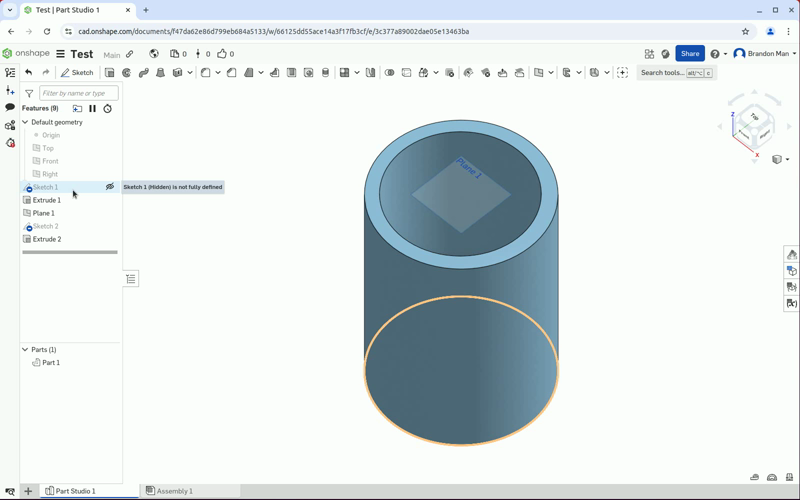
click(73, 189)